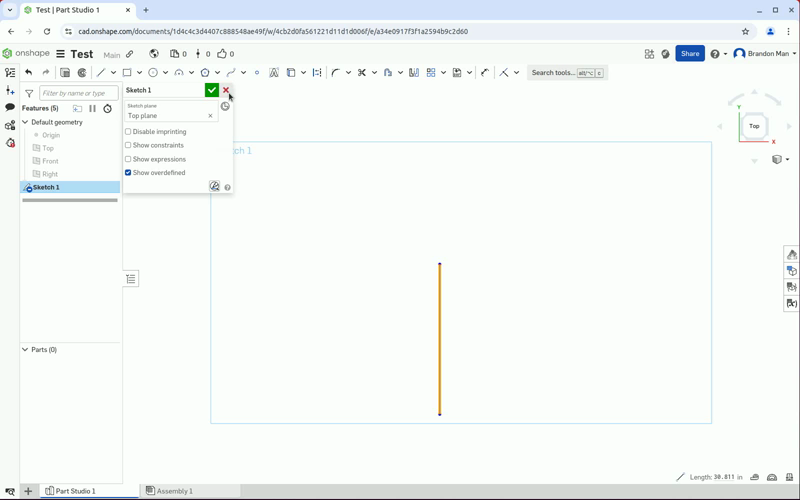
key(shift+h)
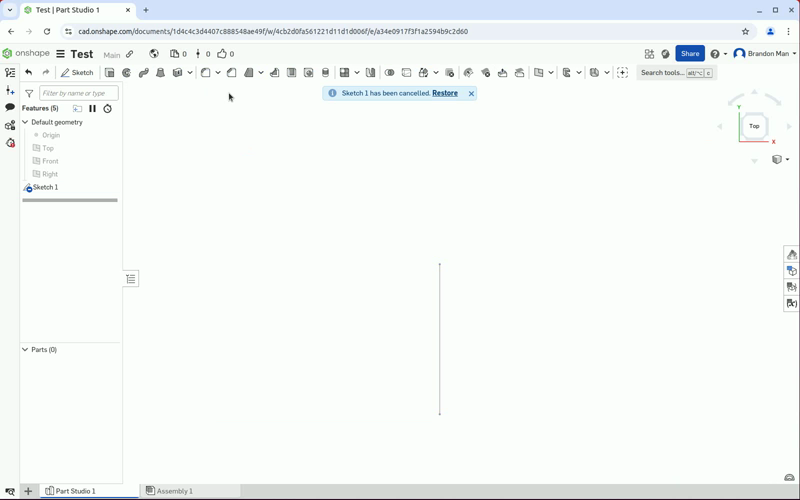
key(shift+s)
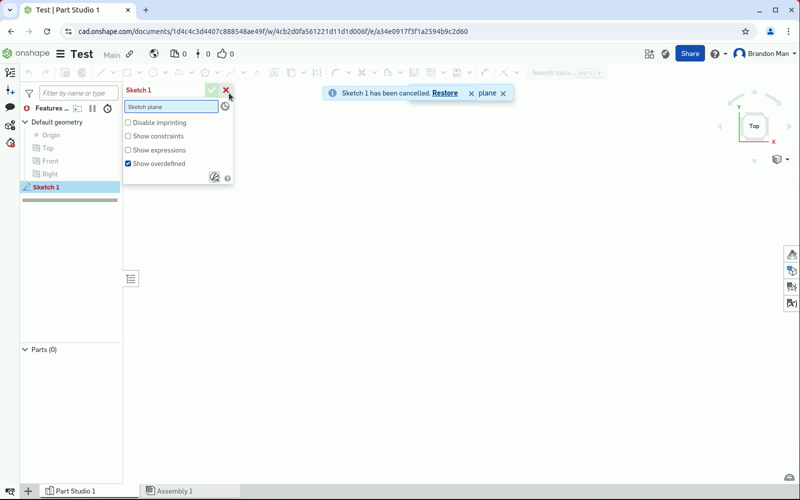
mouse_move(73, 150)
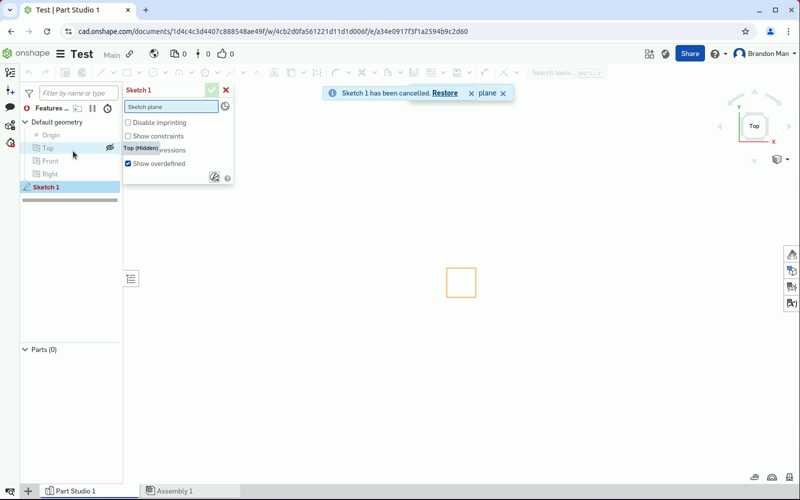
click(73, 150)
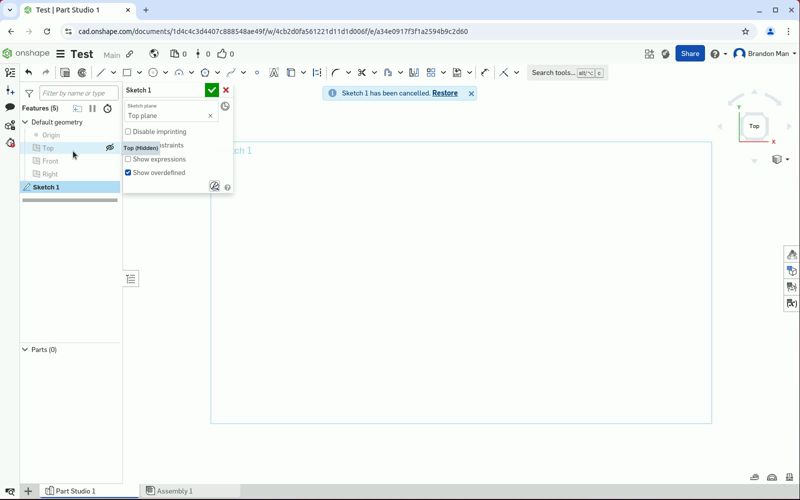
mouse_move(73, 352)
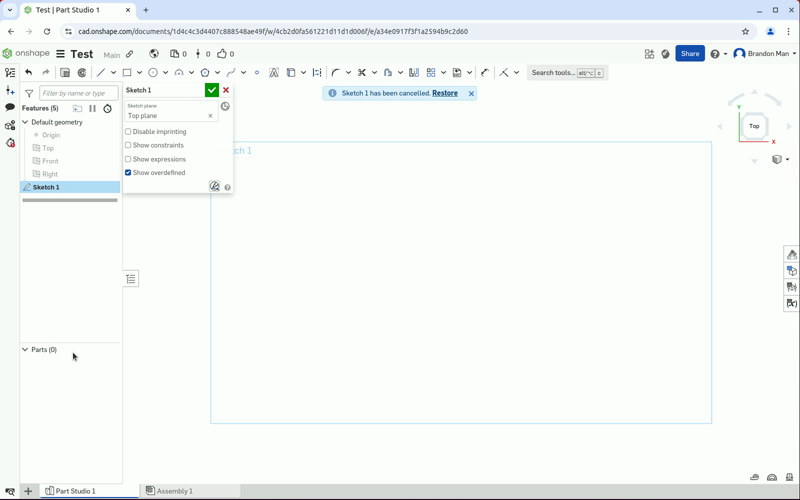
key(y)
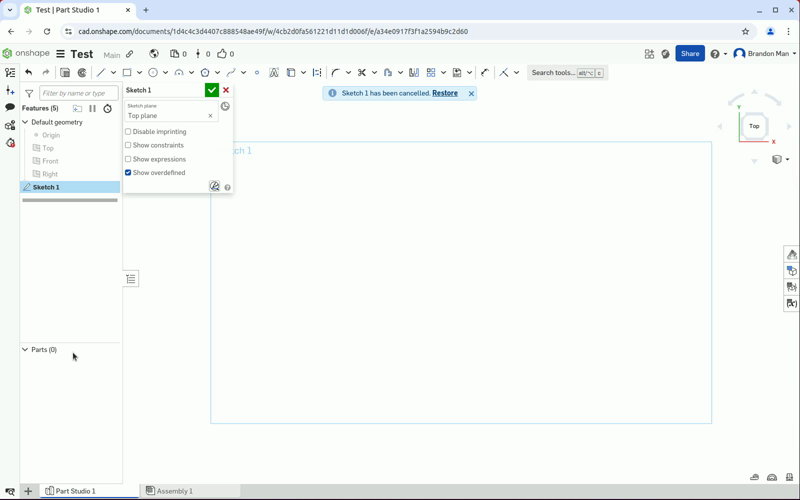
key(c)
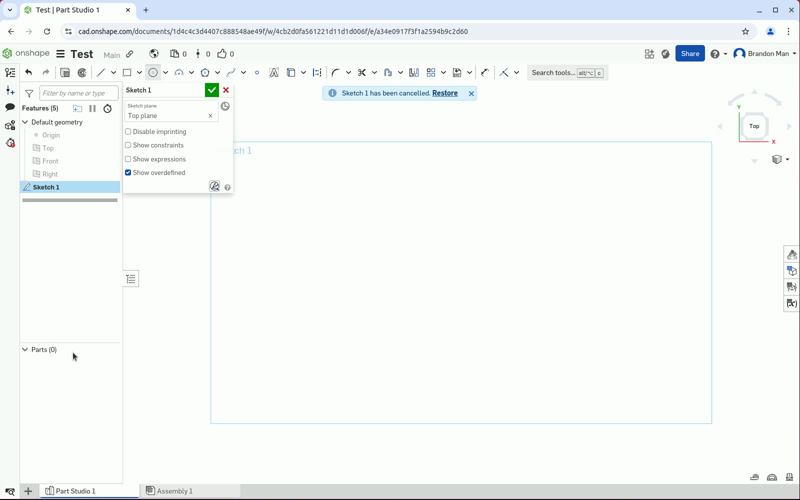
key_down(shift)
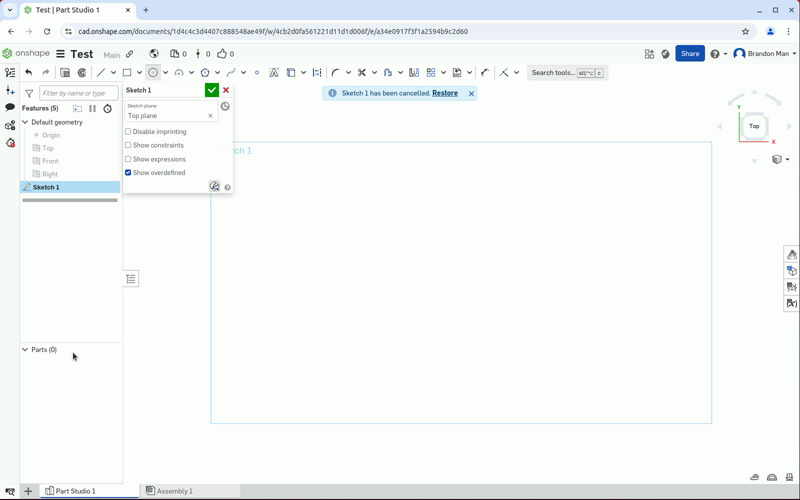
mouse_move(461, 282)
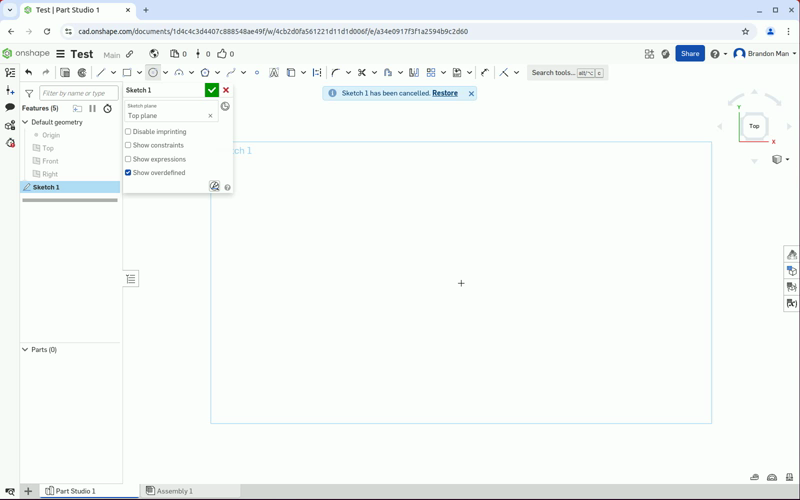
click(461, 282)
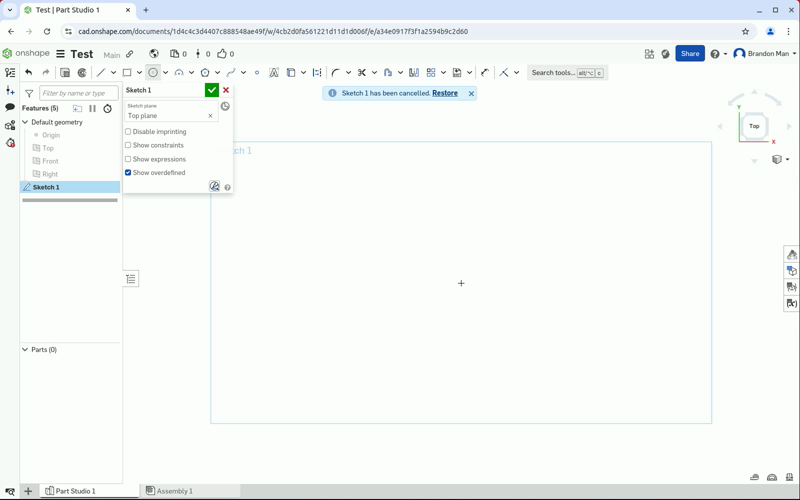
key_up(shift)
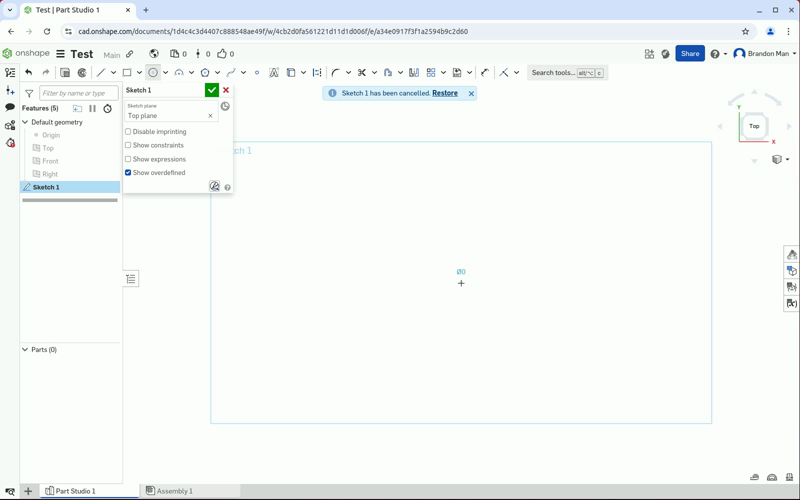
mouse_move(516, 282)
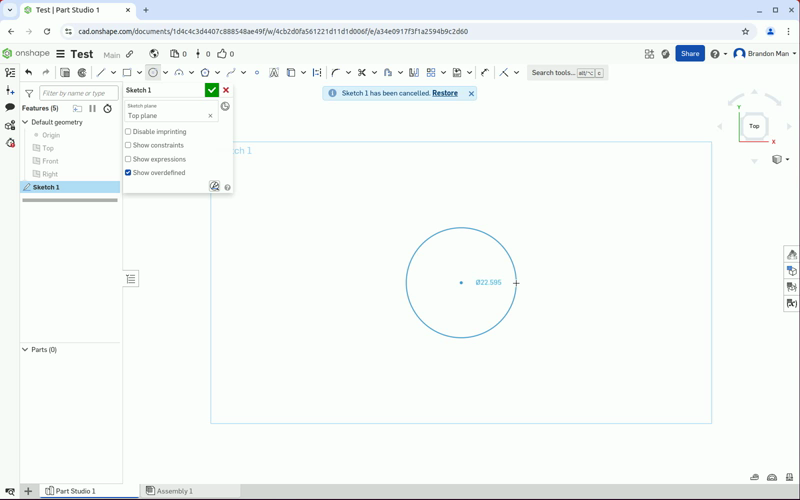
click(516, 282)
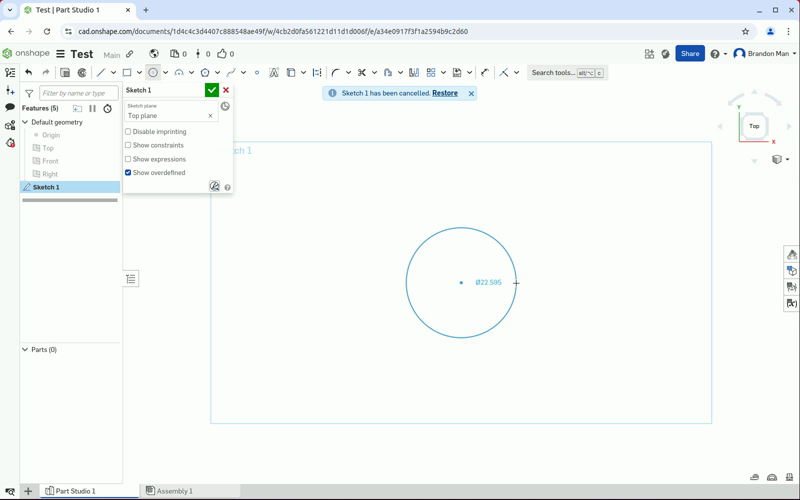
key(esc)
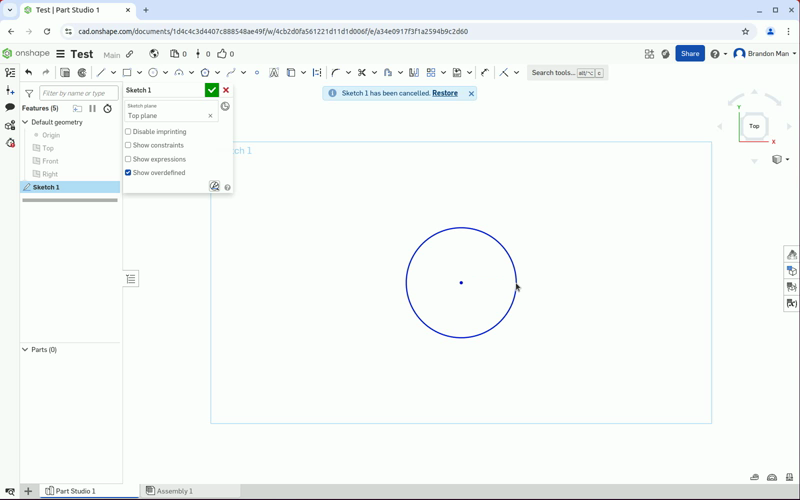
mouse_move(476, 254)
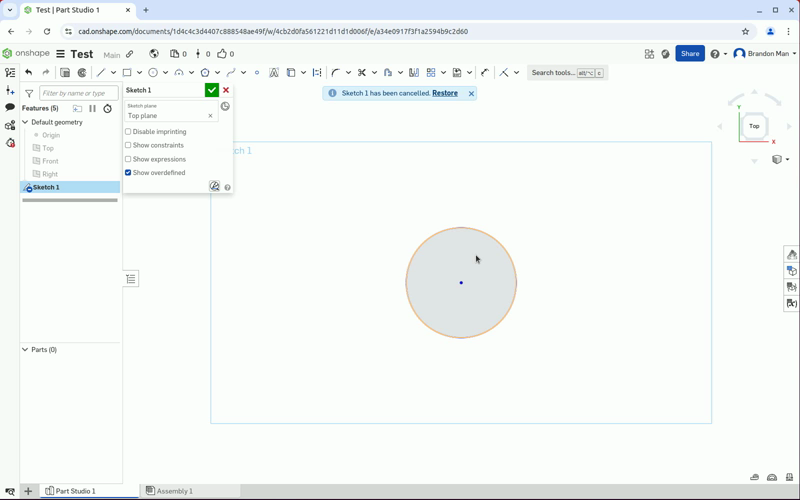
click(476, 254)
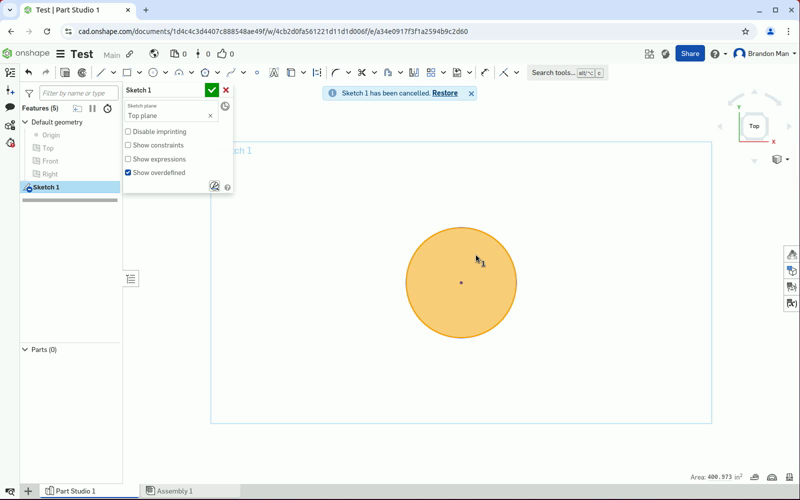
mouse_move(73, 352)
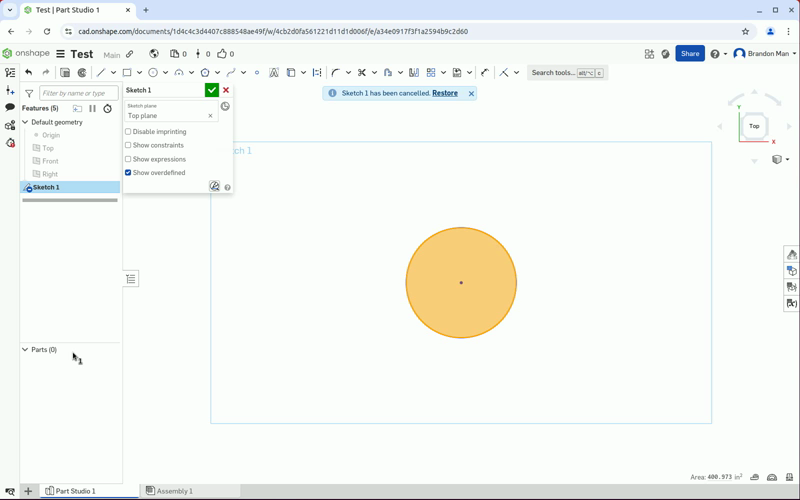
key(shift+y)
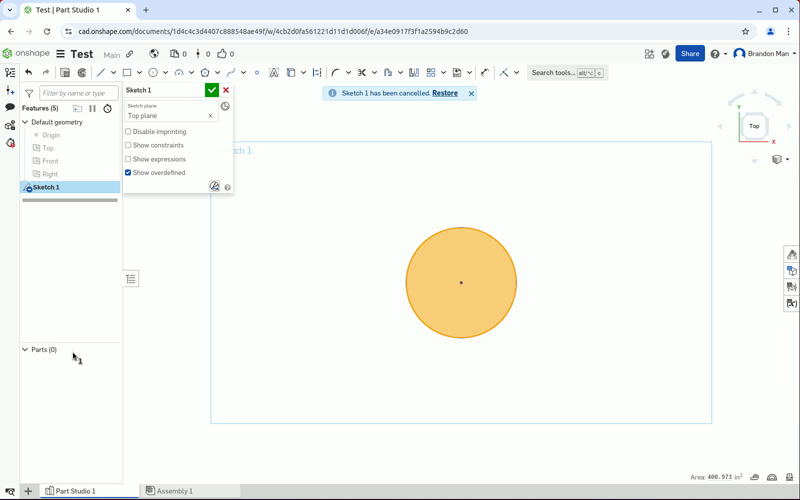
key(shift+e)
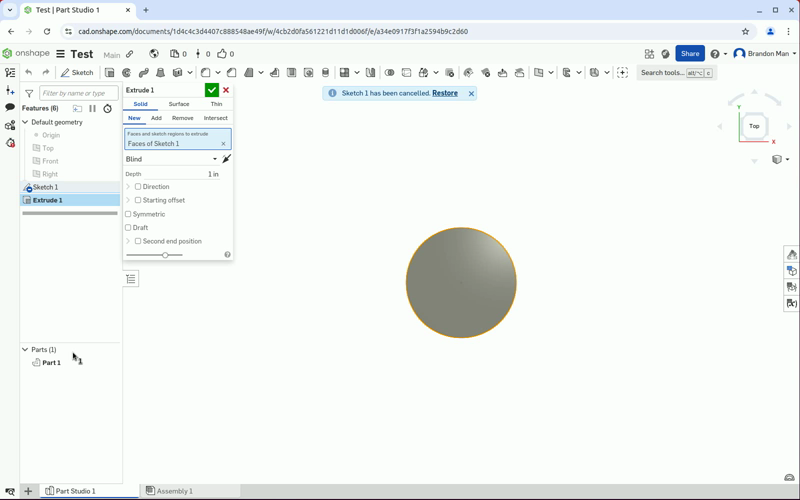
mouse_move(143, 106)
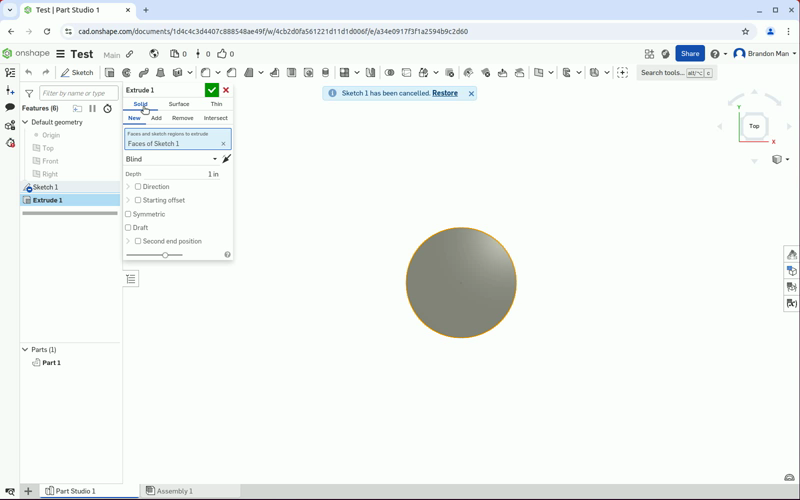
click(143, 106)
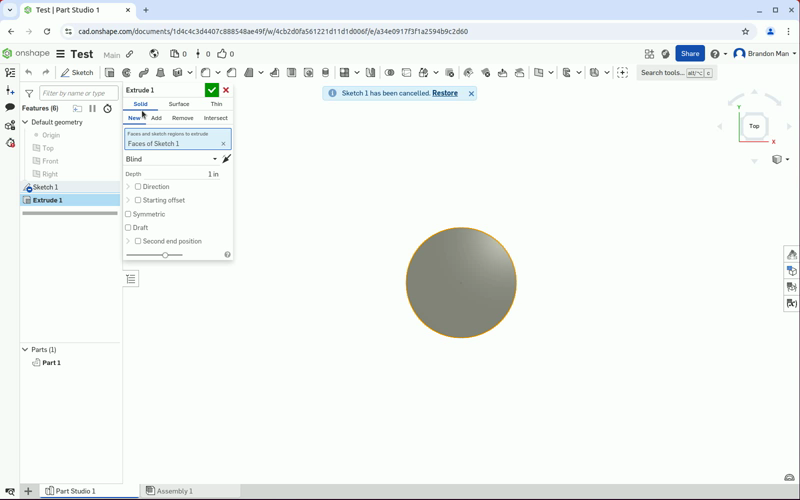
mouse_move(137, 120)
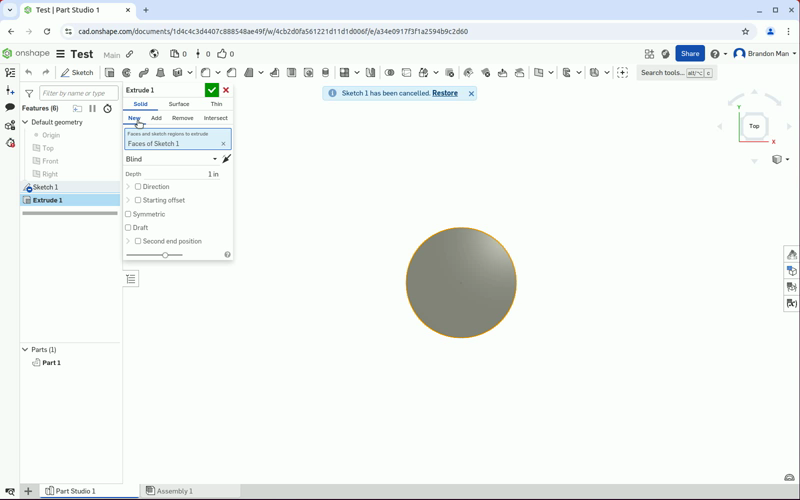
click(137, 120)
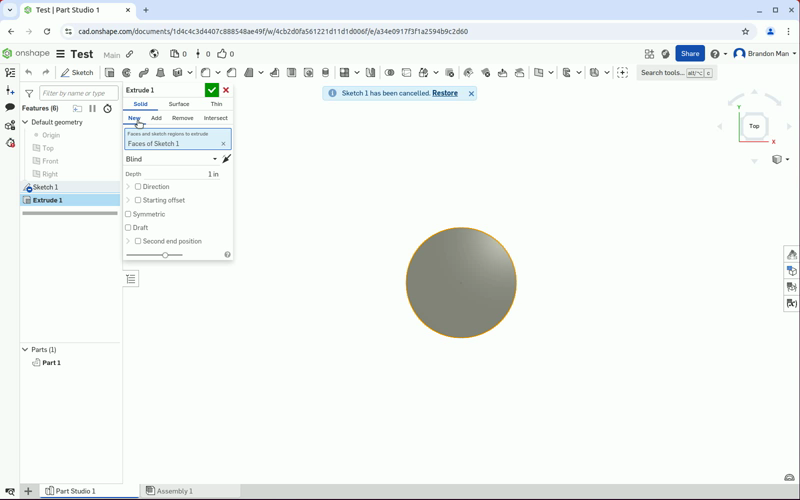
key(tab, 4)
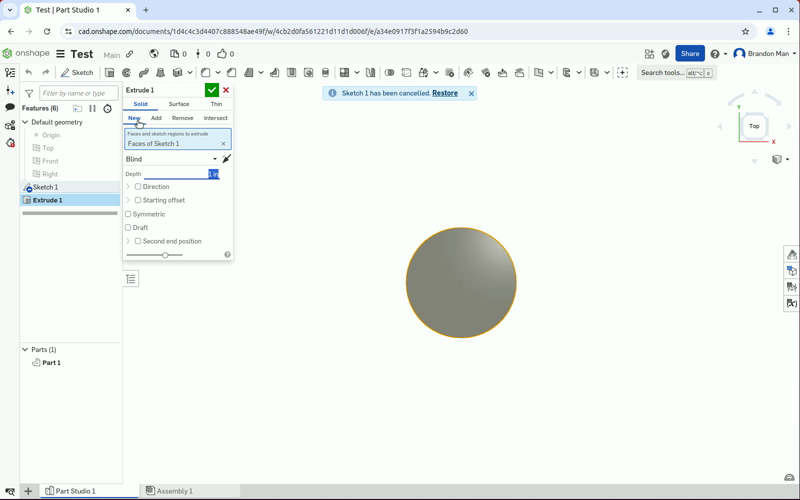
text(23.108)
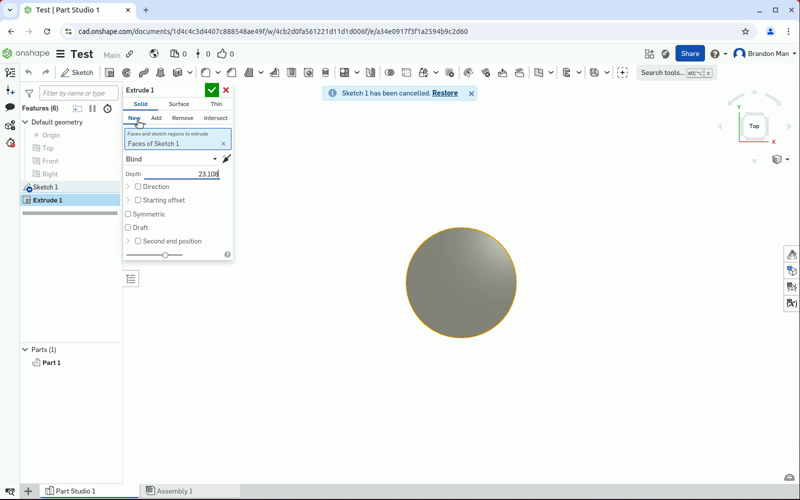
key(enter)
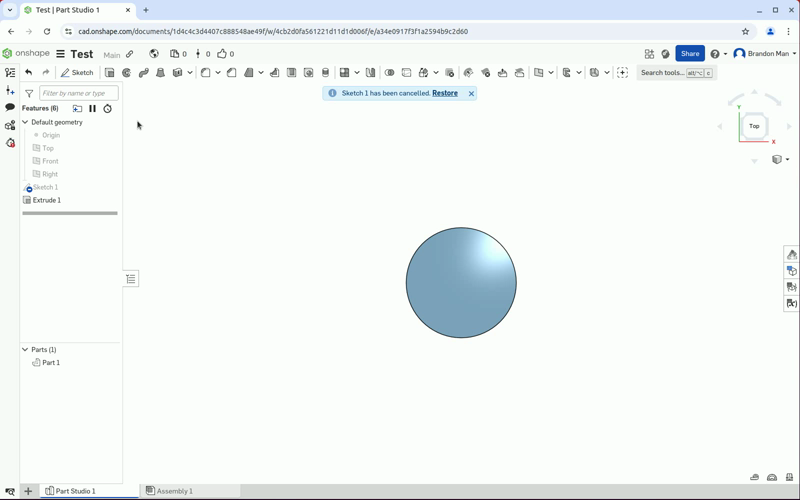
key(shift+h)
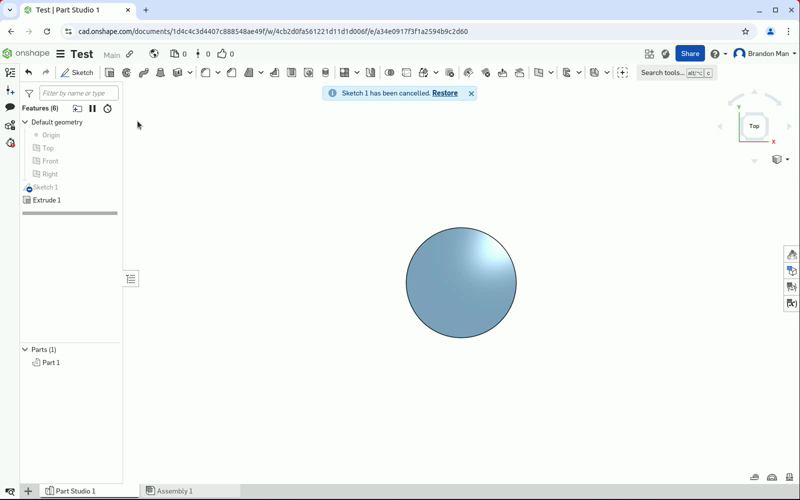
key(shift+h)
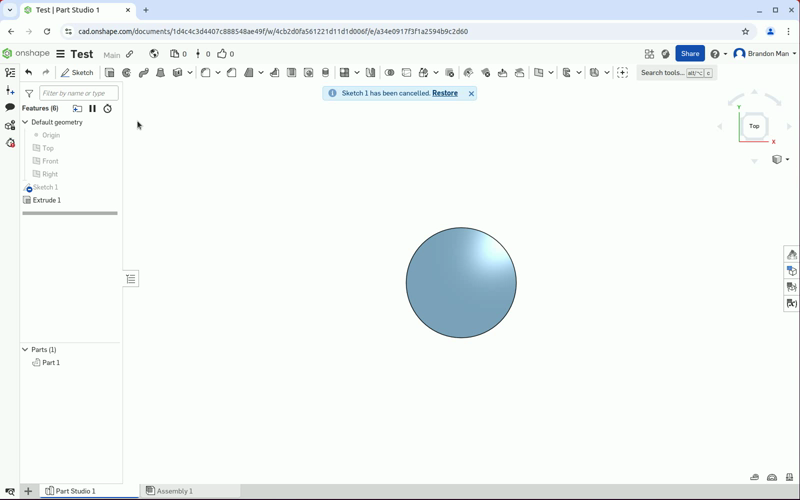
mouse_move(73, 189)
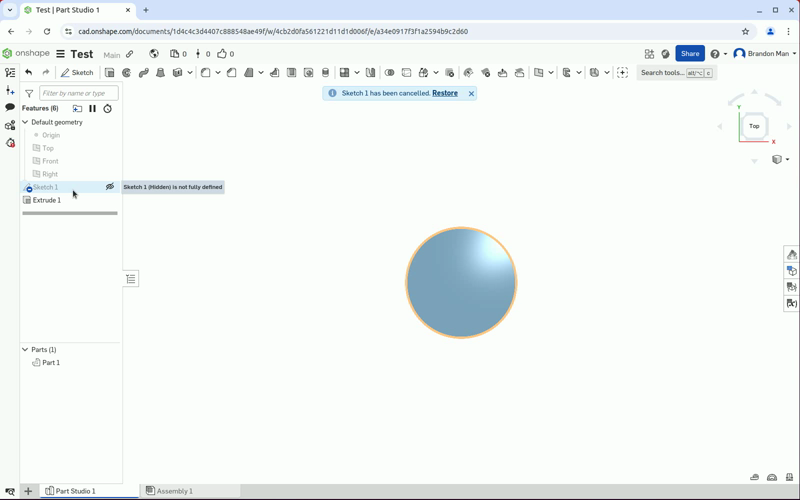
click(73, 189)
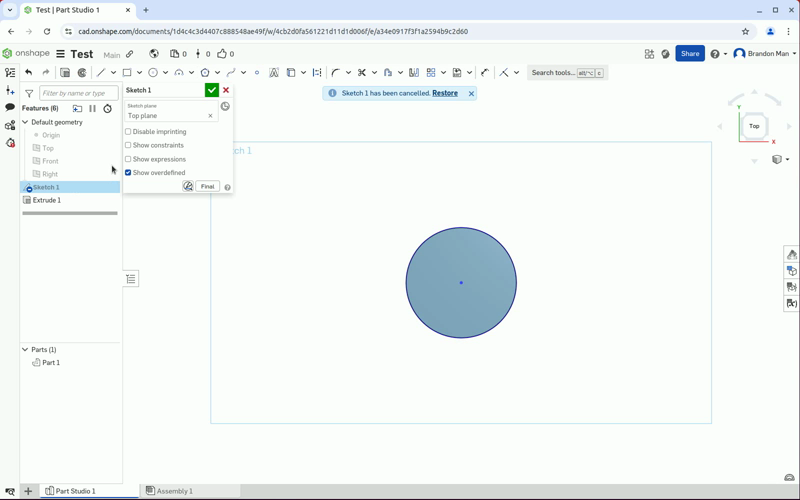
mouse_move(229, 92)
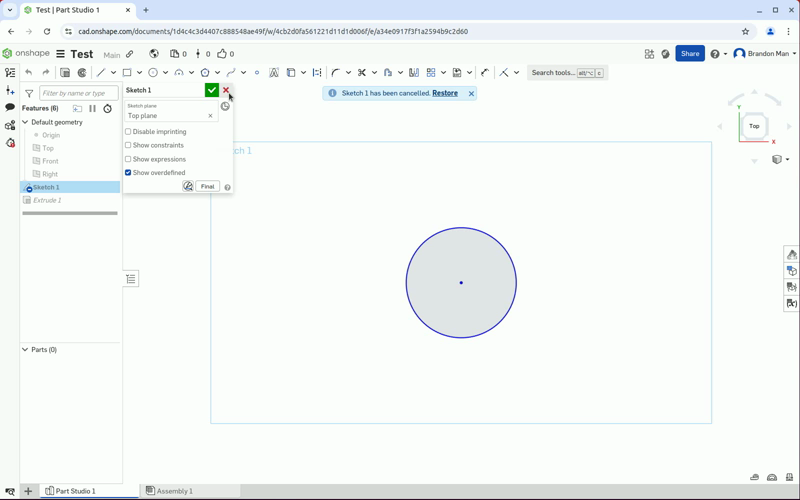
click(229, 92)
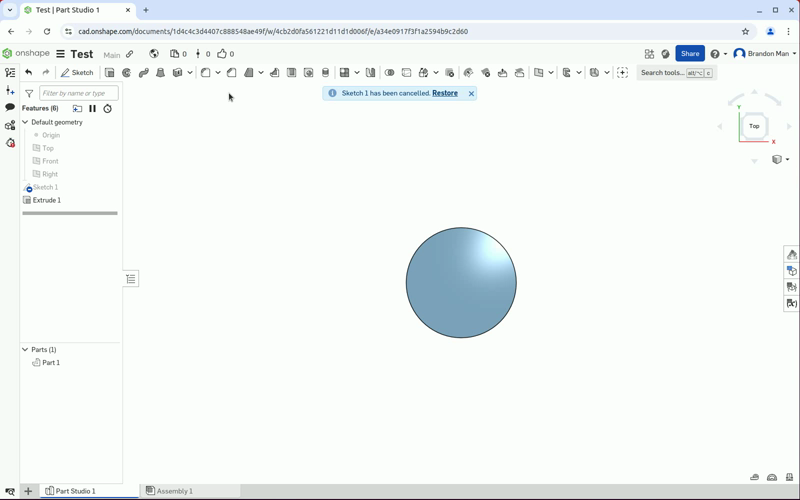
mouse_move(541, 75)
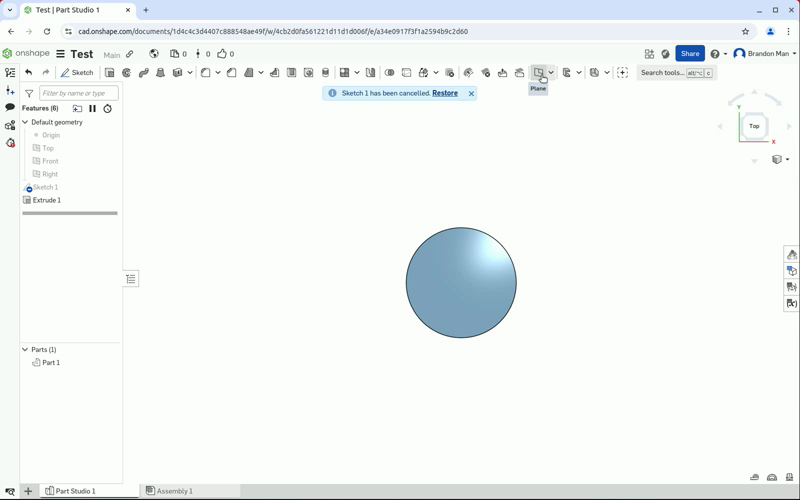
click(541, 75)
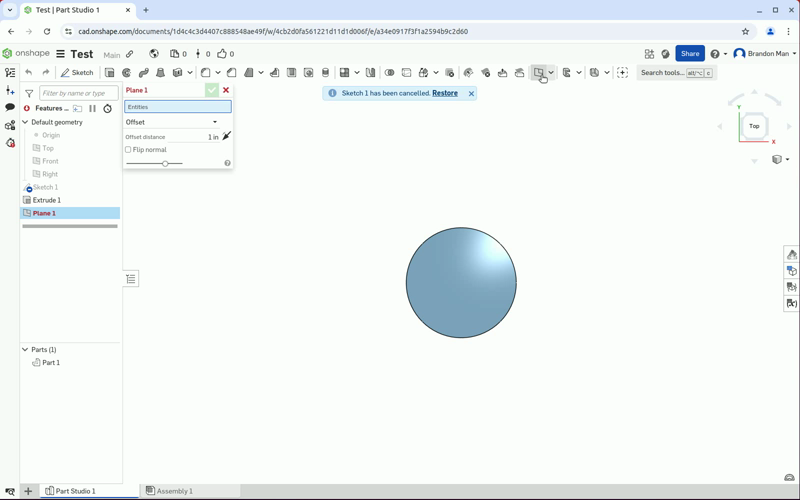
mouse_move(73, 150)
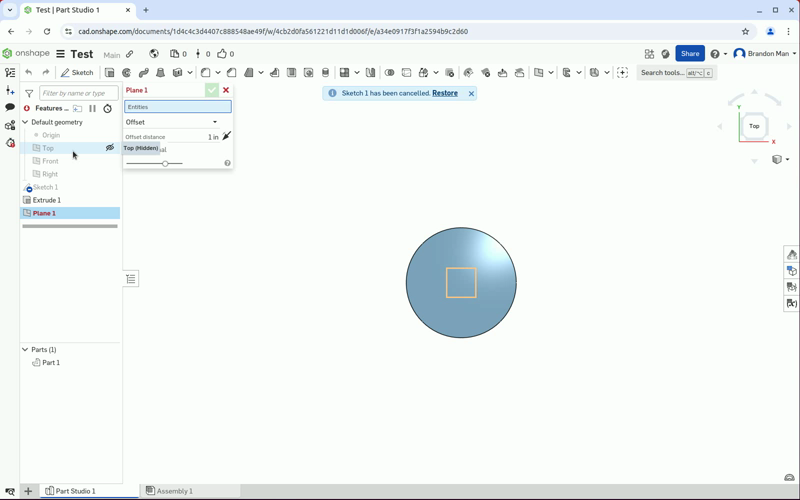
click(73, 150)
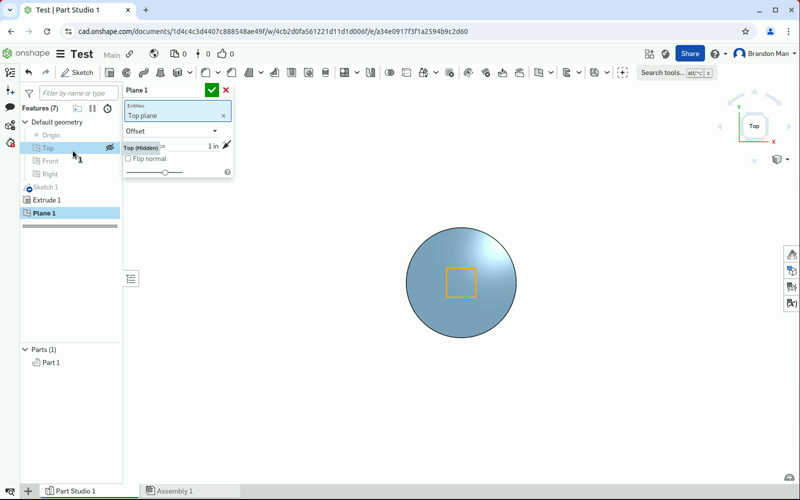
key(tab, 2)
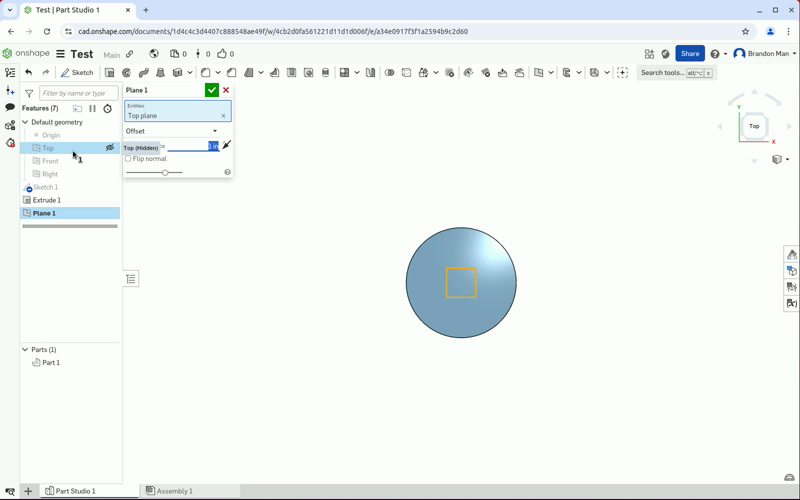
text(23.108)
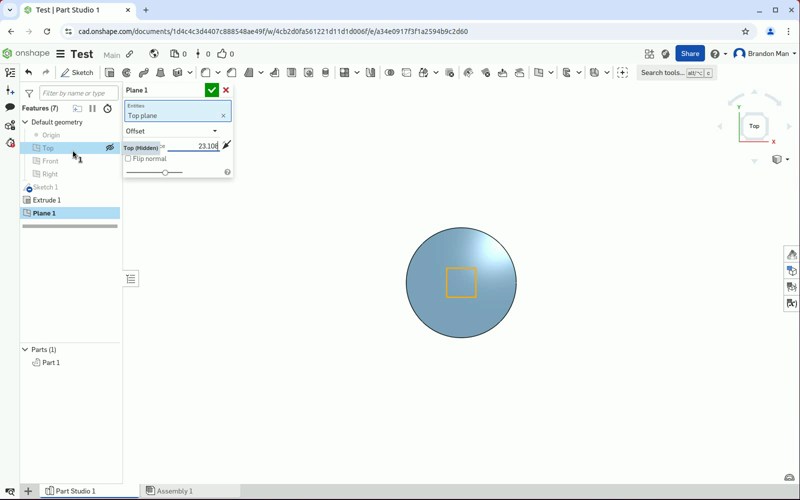
key(enter, 2)
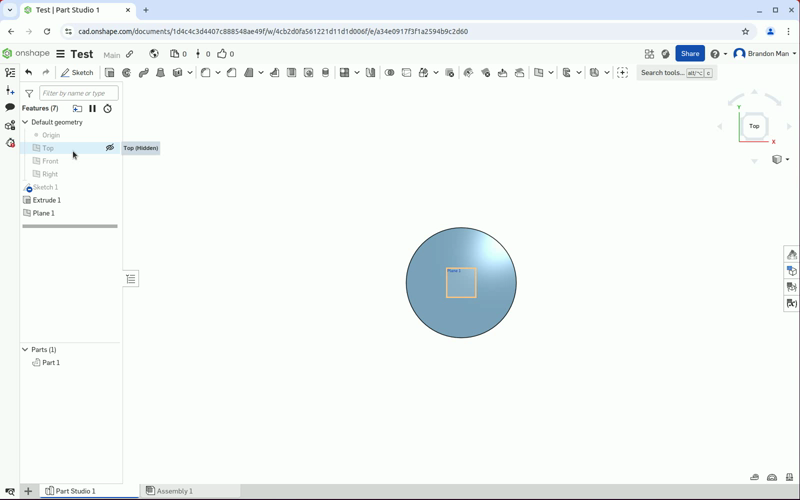
key(shift+s)
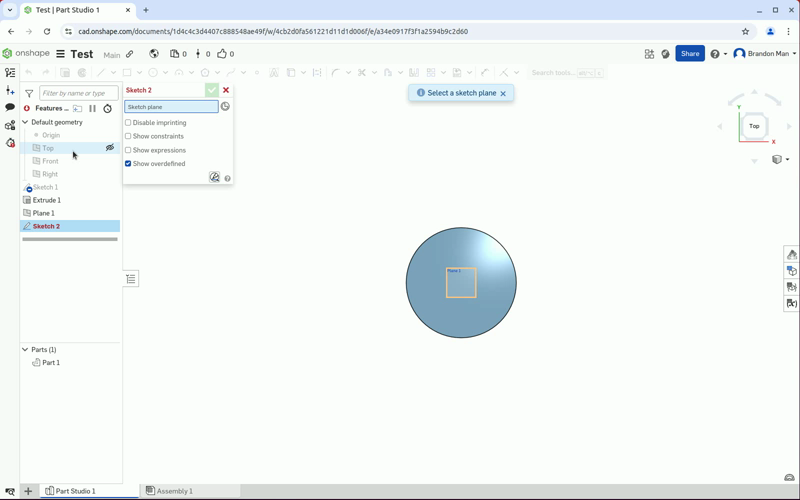
mouse_move(73, 215)
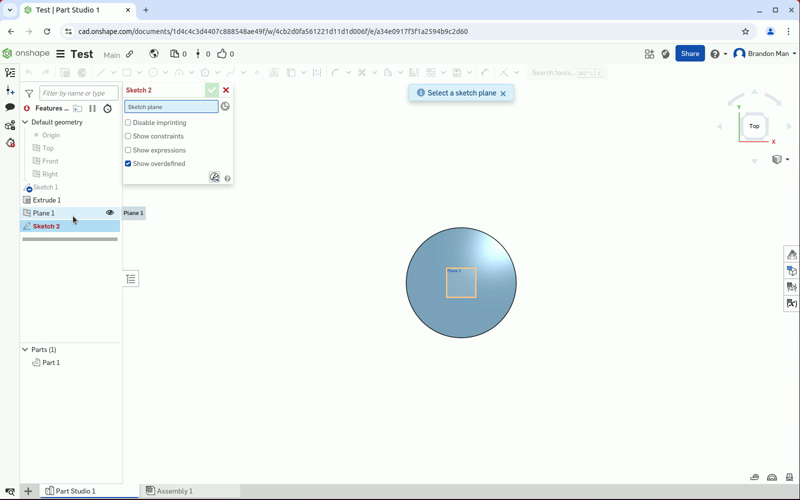
click(73, 215)
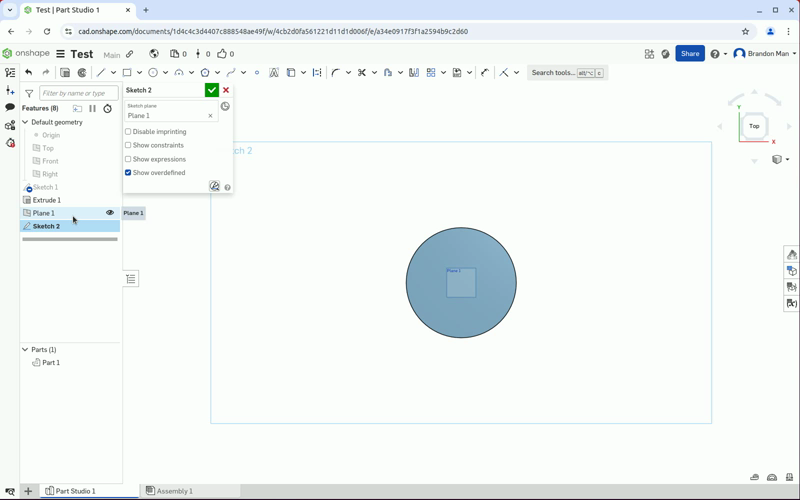
mouse_move(73, 352)
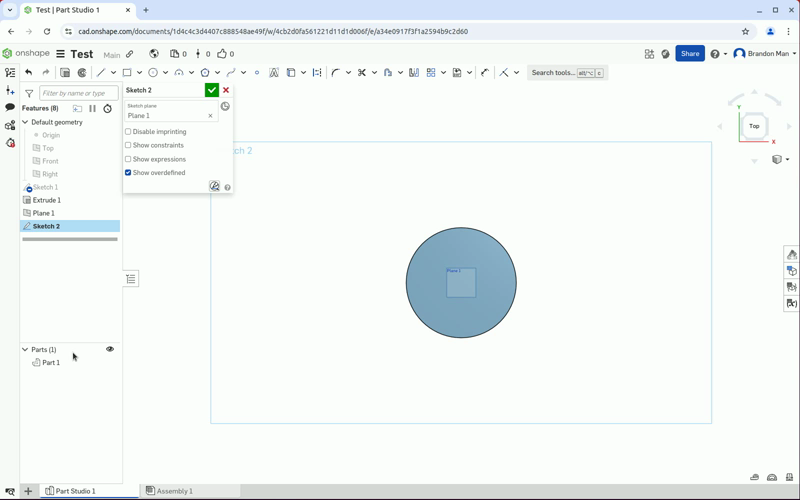
key(y)
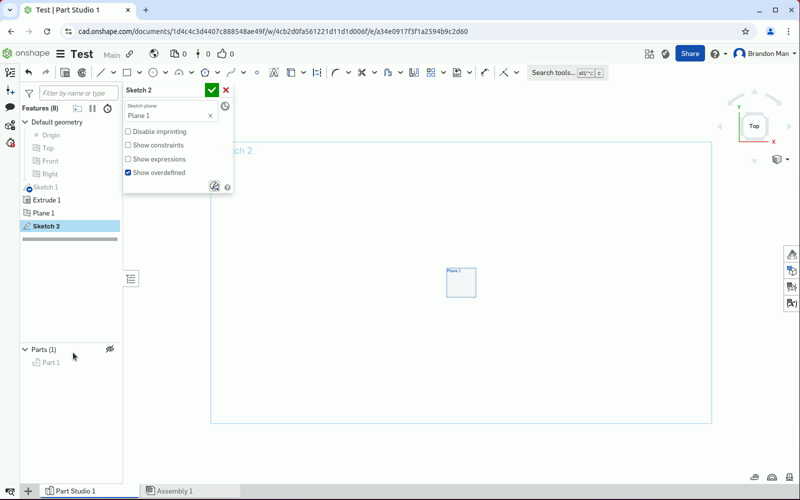
key(c)
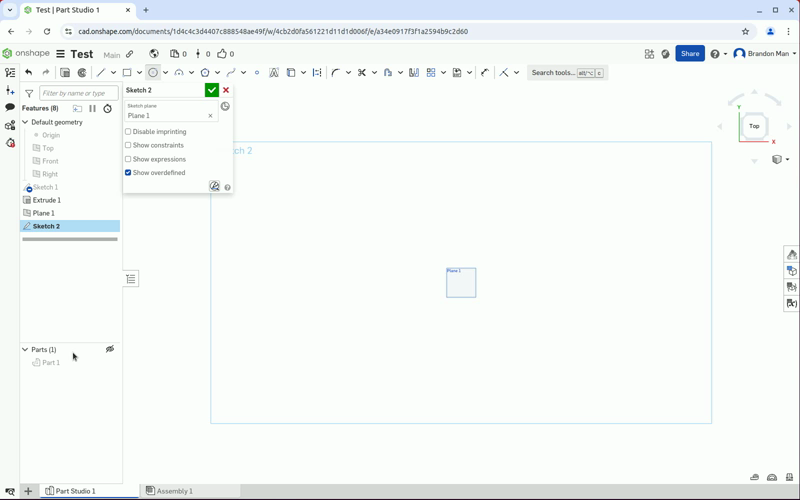
key_down(shift)
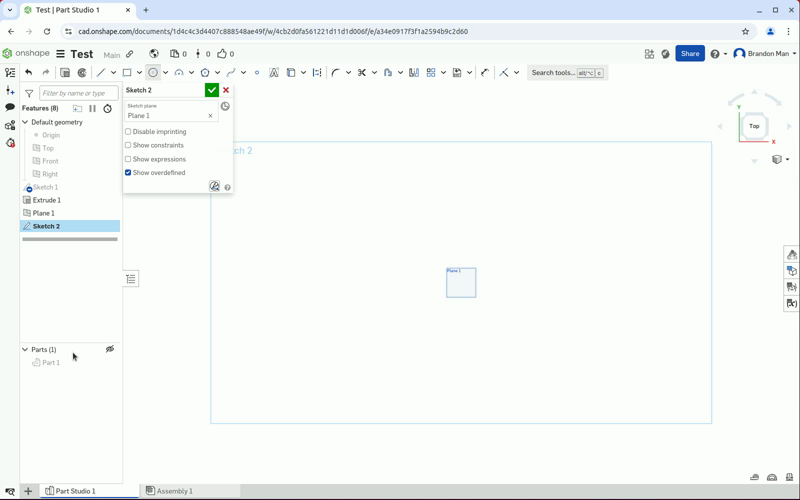
mouse_move(461, 282)
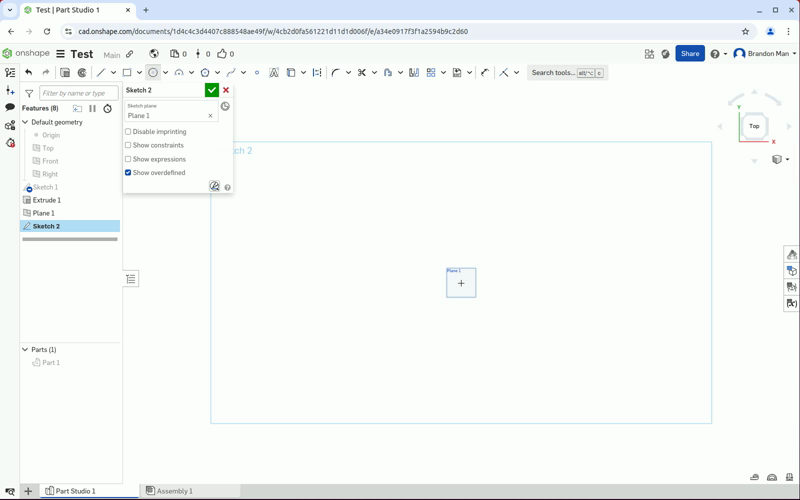
click(461, 282)
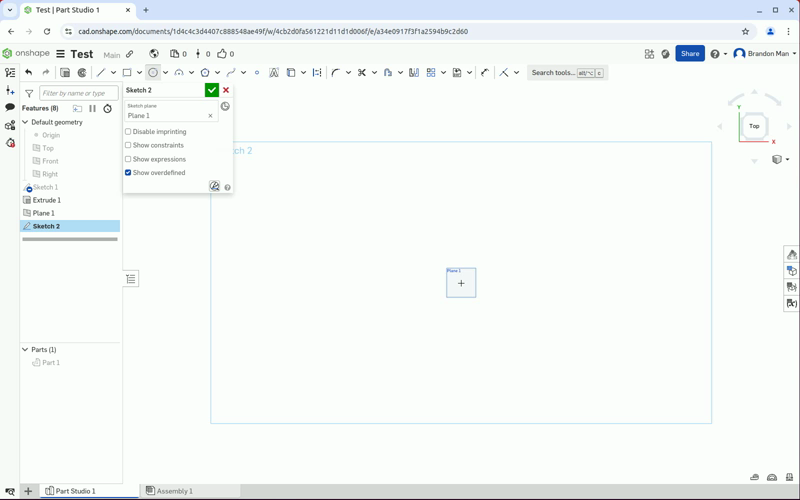
key_up(shift)
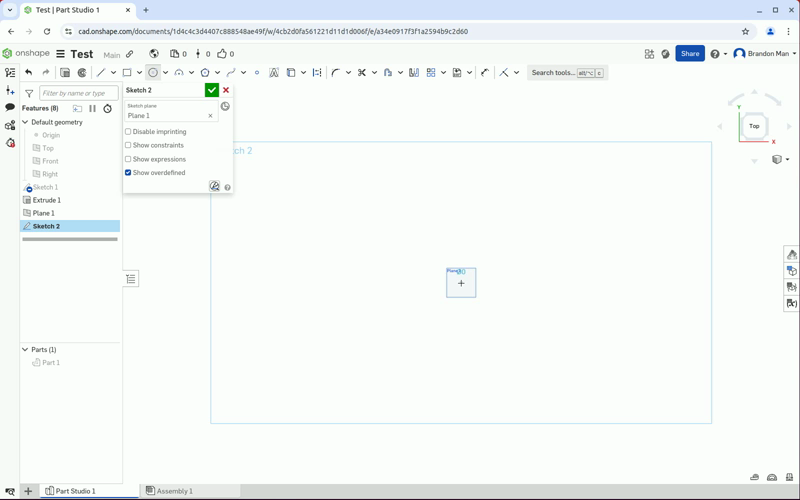
mouse_move(513, 282)
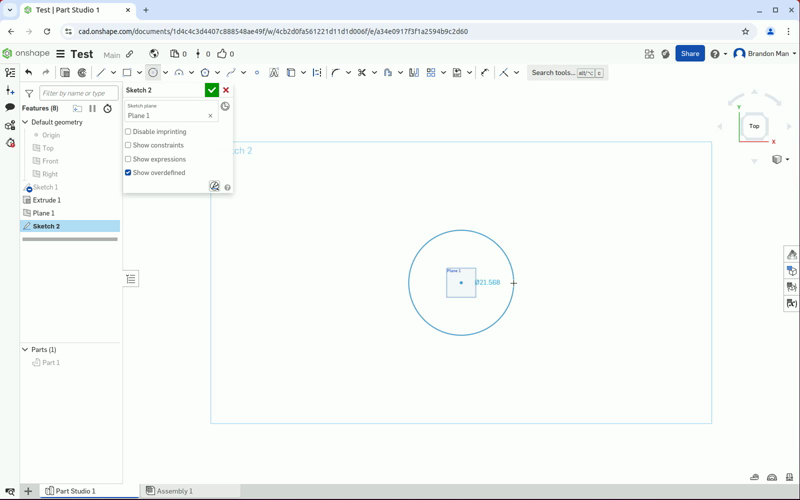
click(513, 282)
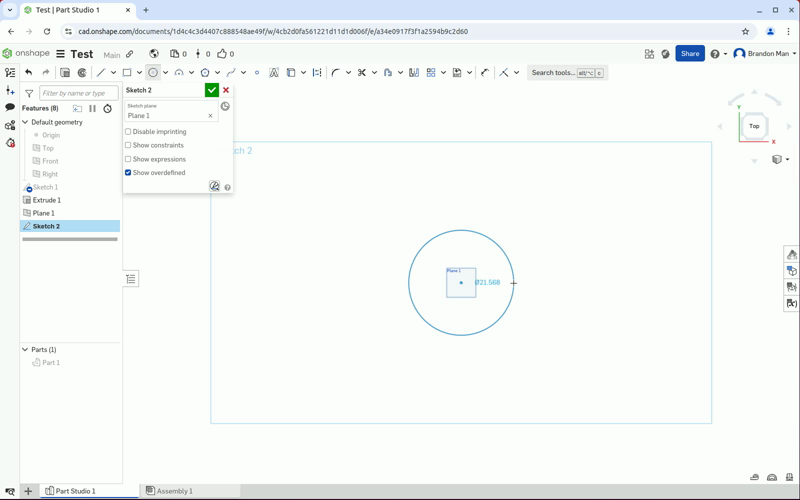
key(esc)
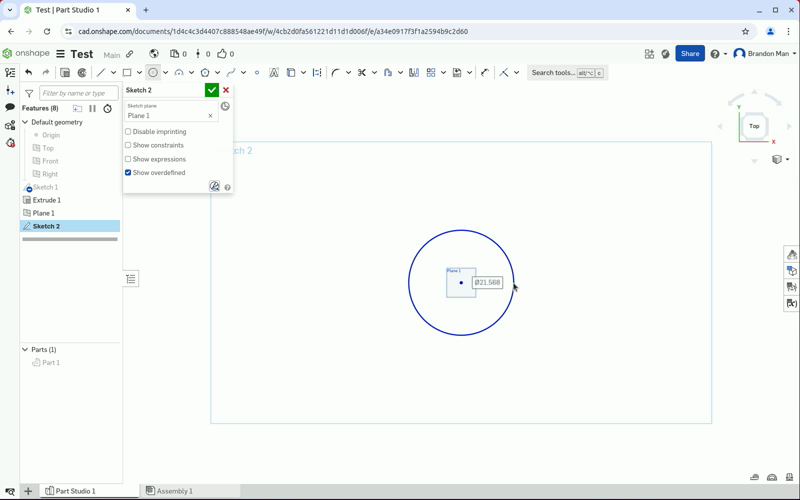
mouse_move(474, 317)
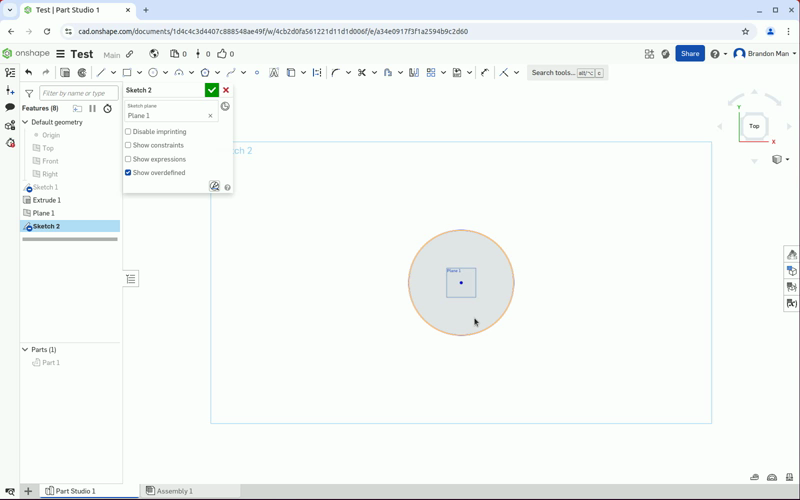
click(474, 317)
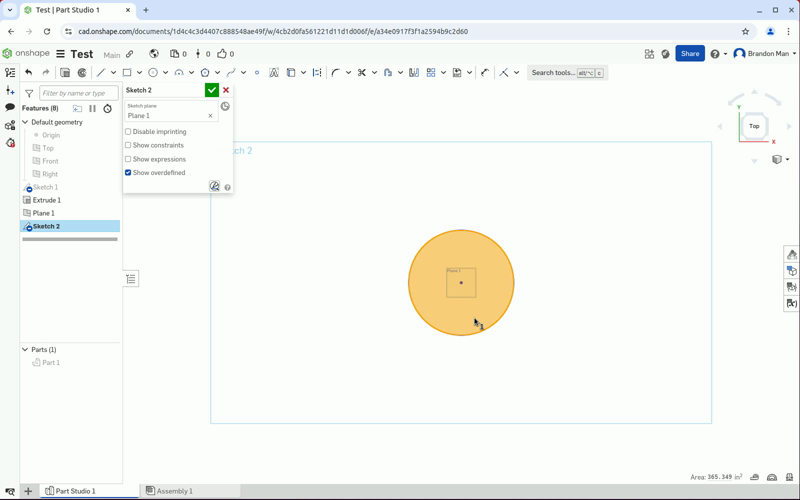
mouse_move(73, 352)
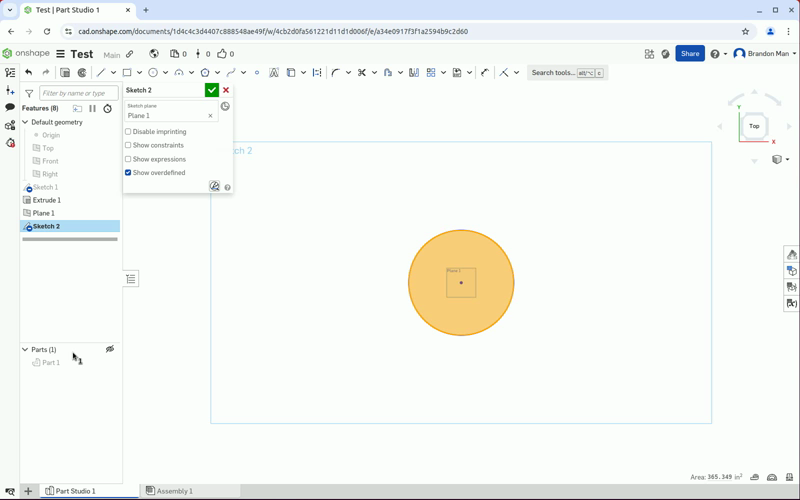
key(shift+y)
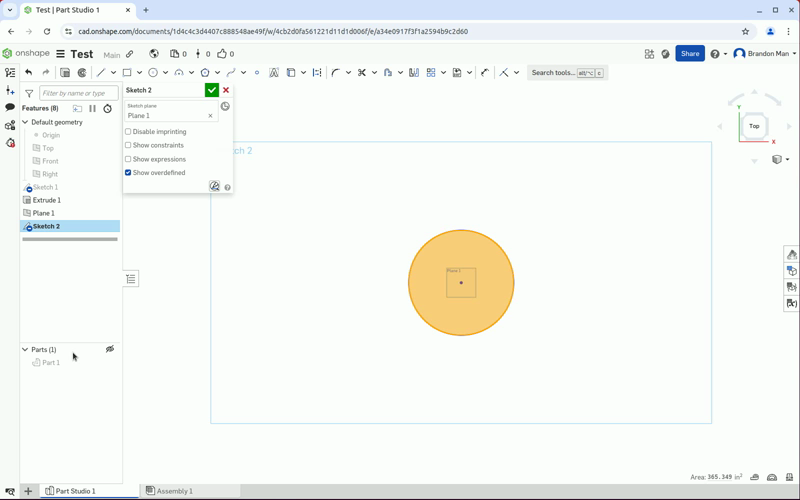
key(shift+e)
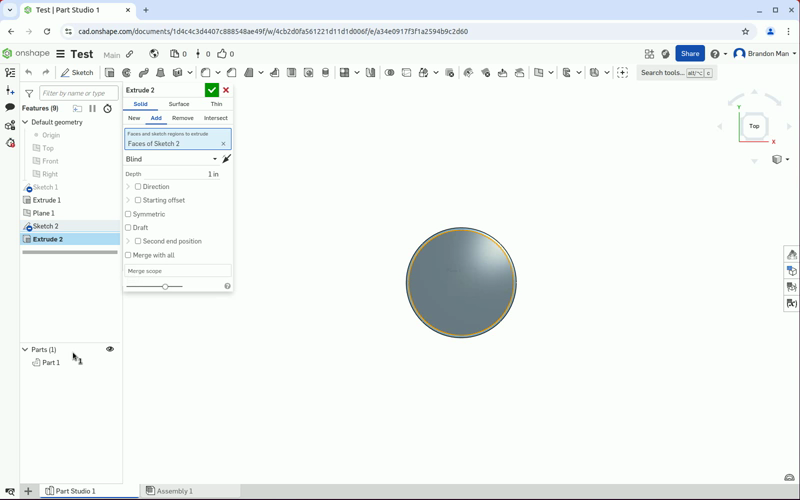
mouse_move(143, 106)
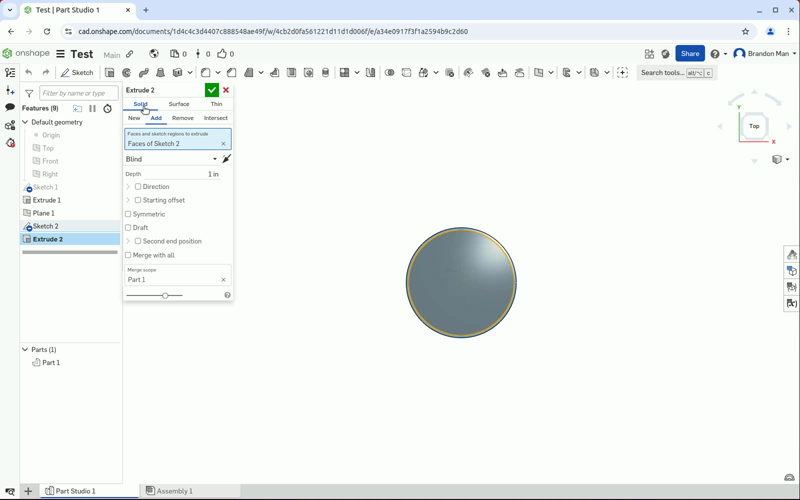
click(143, 106)
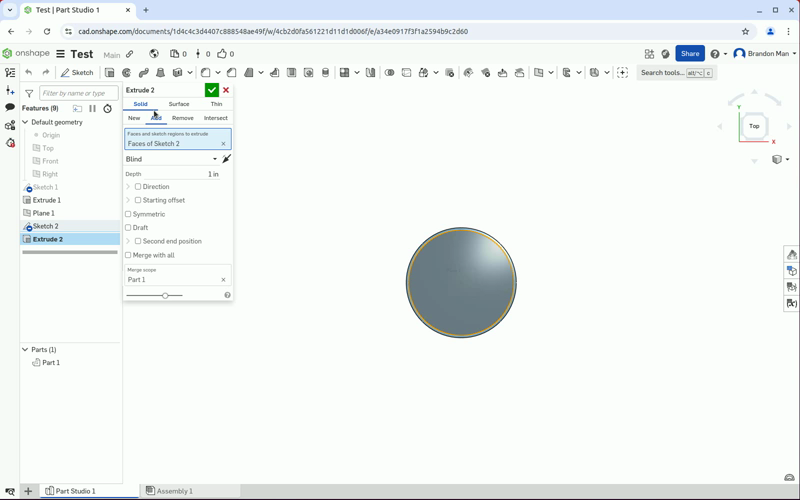
mouse_move(186, 120)
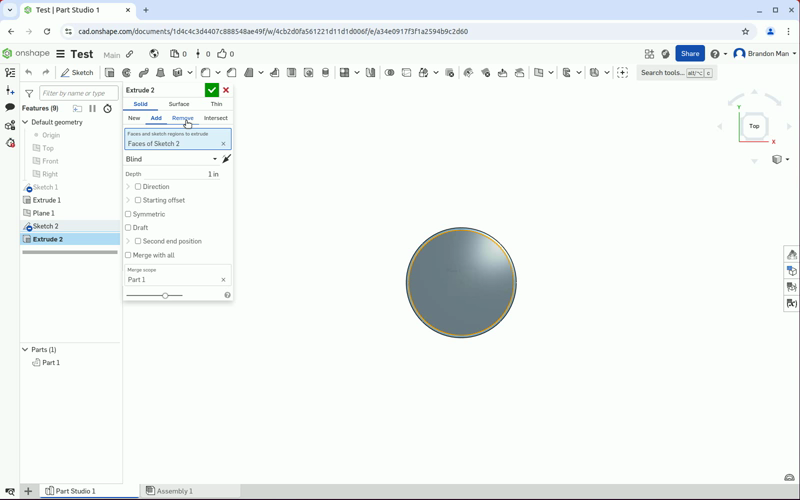
click(186, 120)
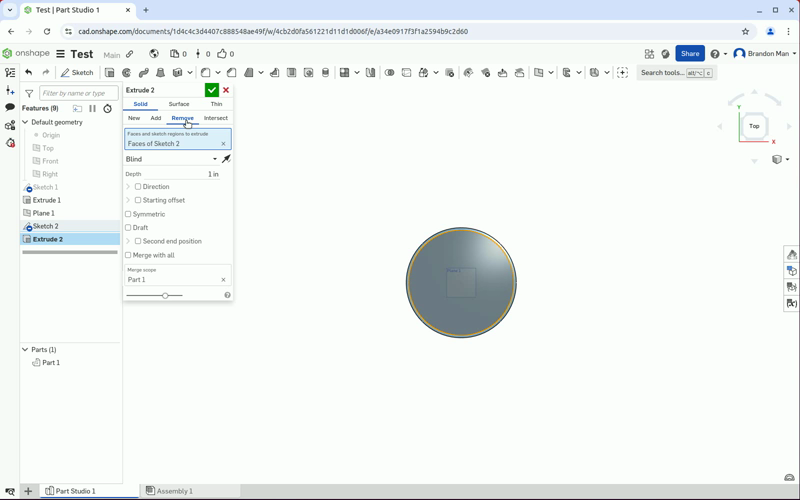
key(tab, 4)
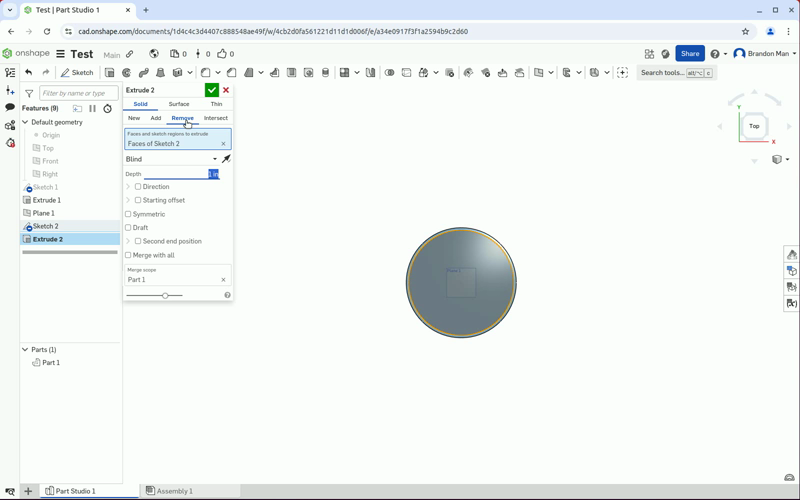
text(22.627)
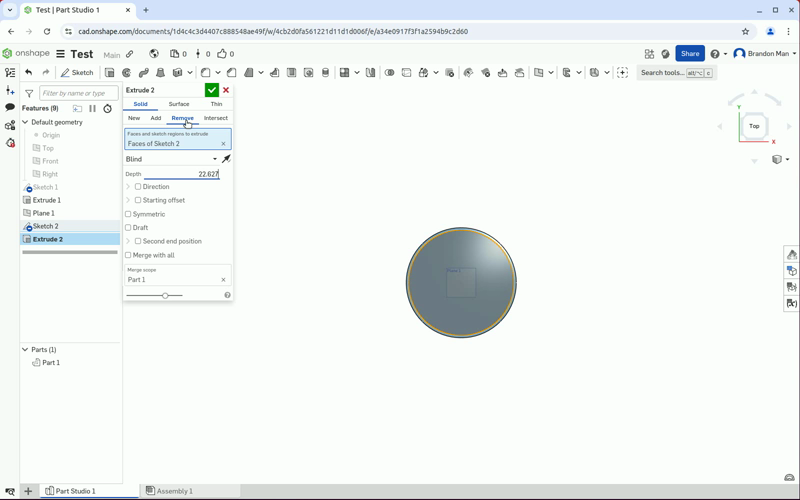
key(tab, 6)
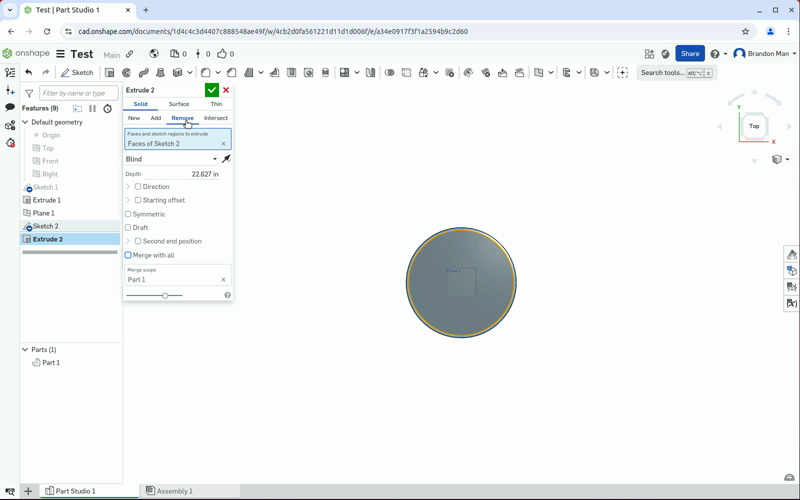
key(space)
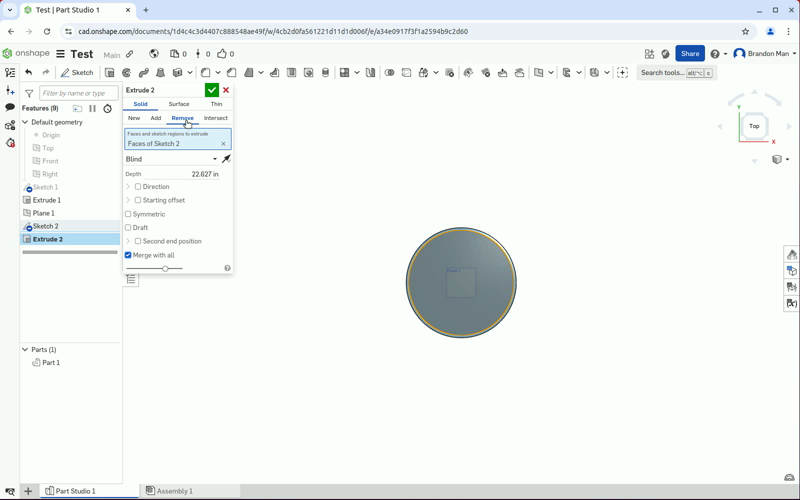
key(enter)
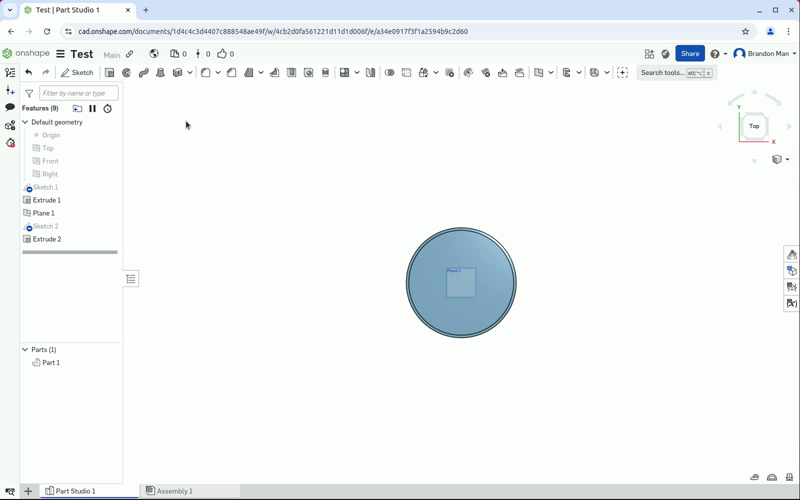
key(shift+h)
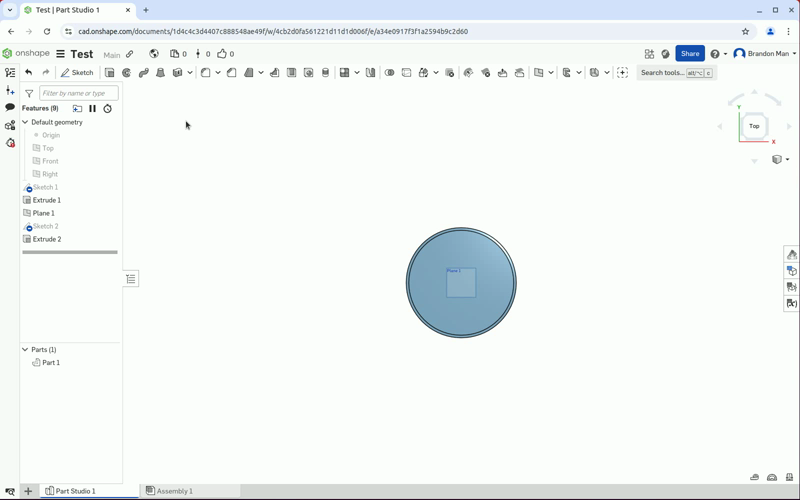
key(shift+h)
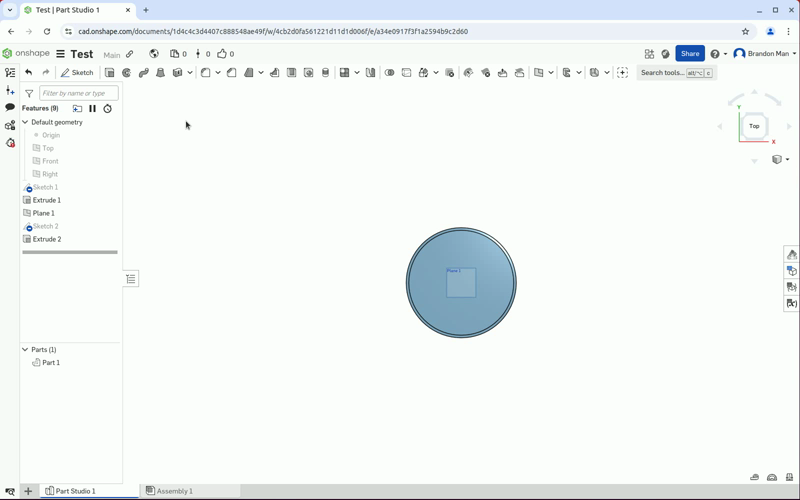
key(shift+7)
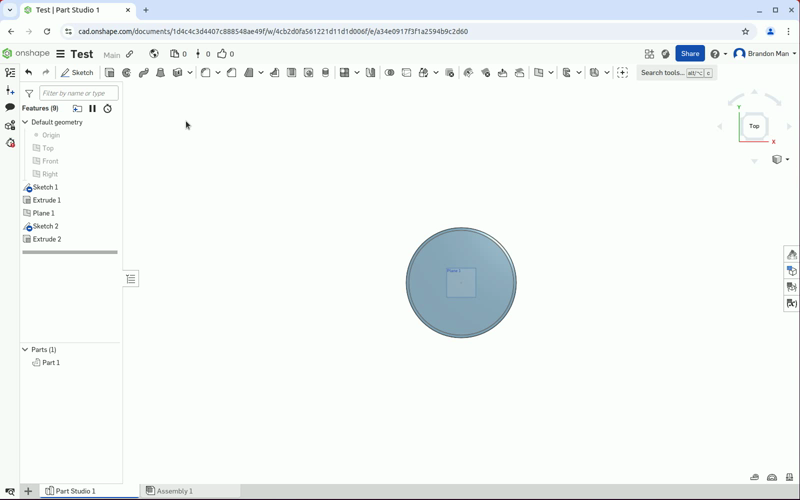
key(up, 3)
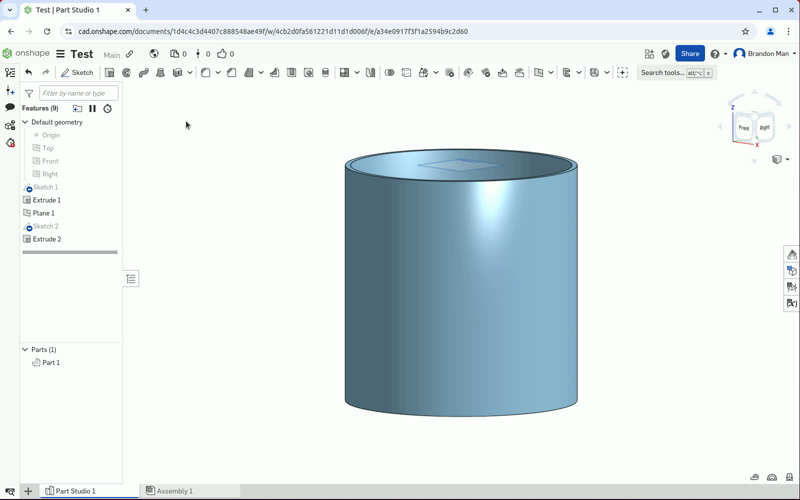
key(left, 3)
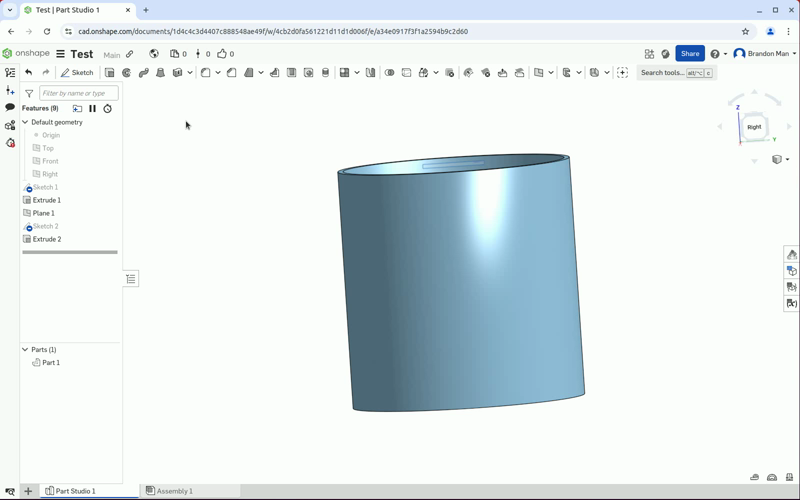
key(right, 3)
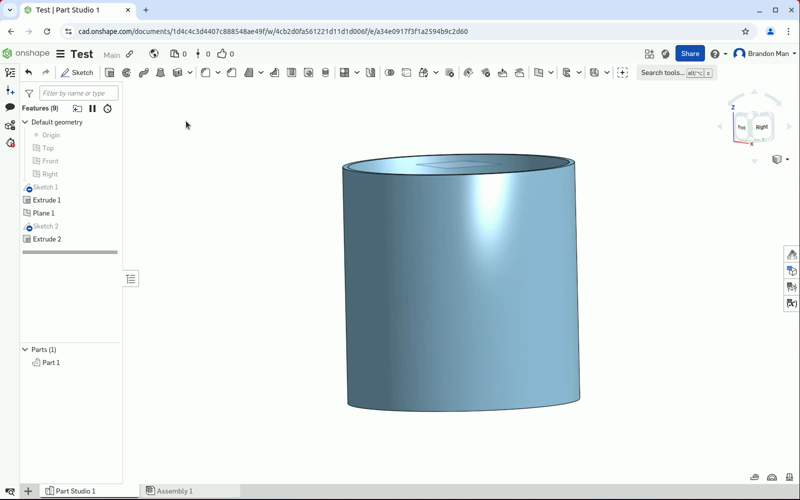
key(down, 3)
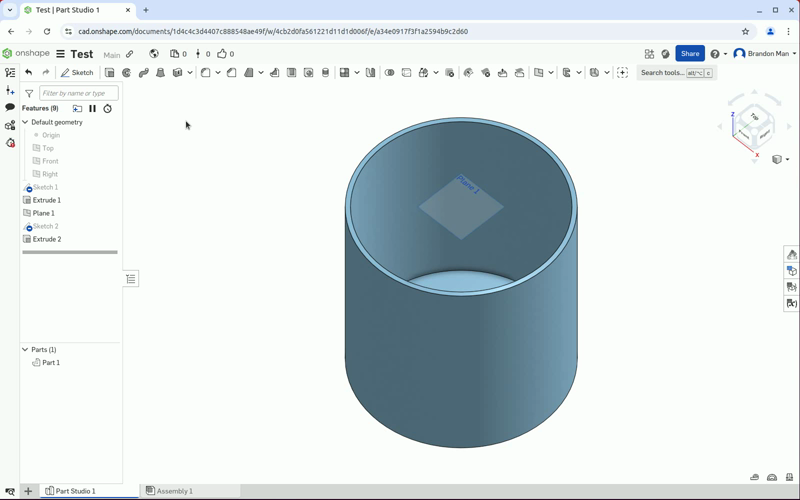
mouse_move(73, 189)
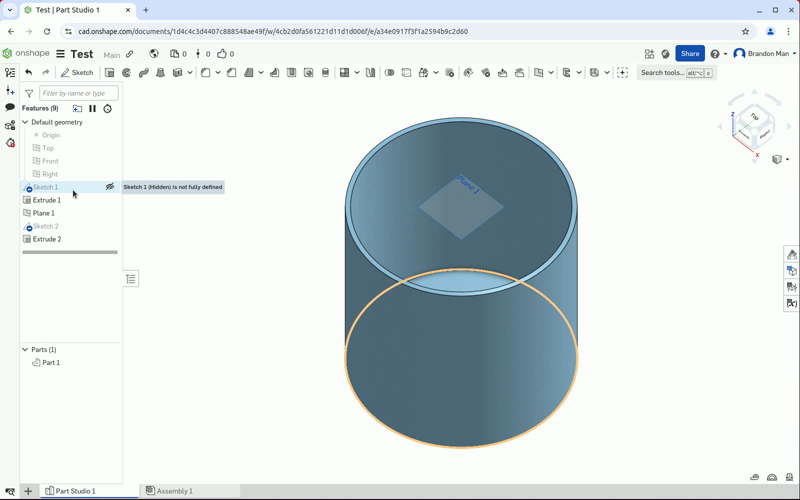
click(73, 189)